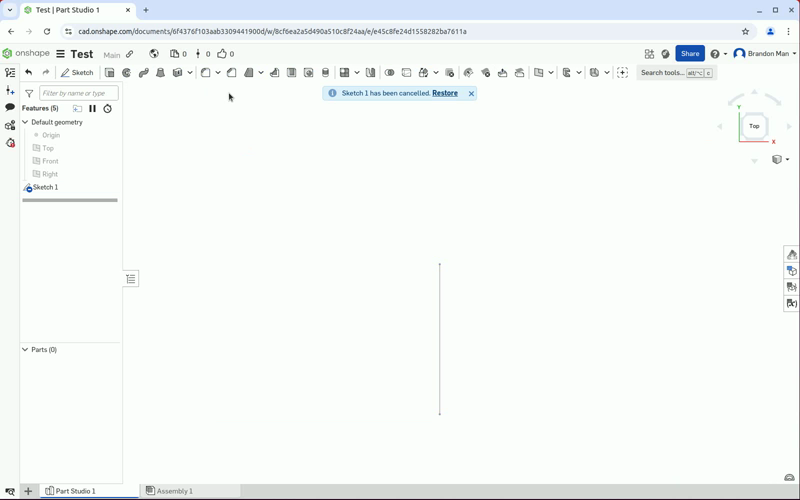
key(shift+h)
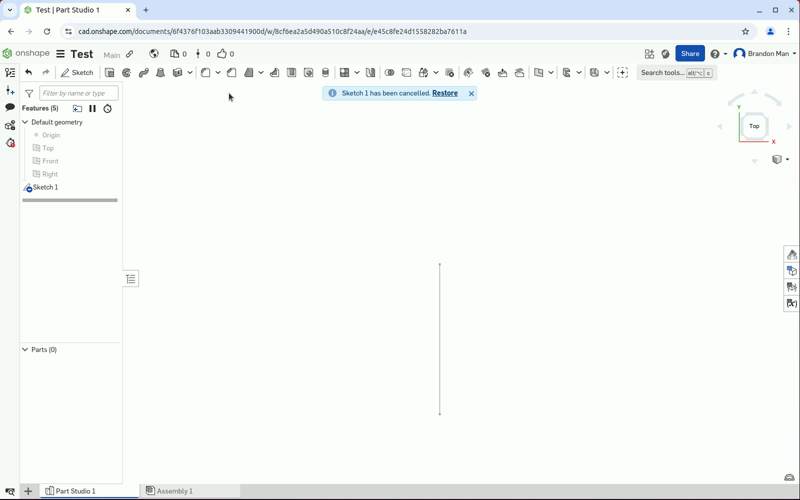
key(shift+s)
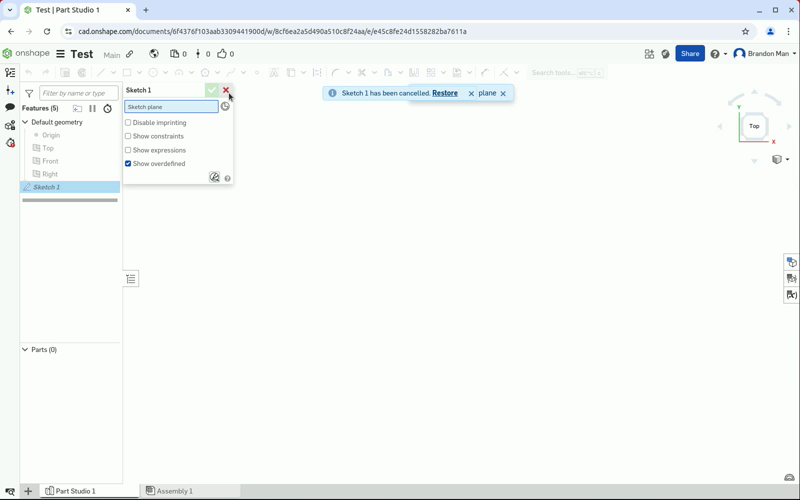
mouse_move(73, 150)
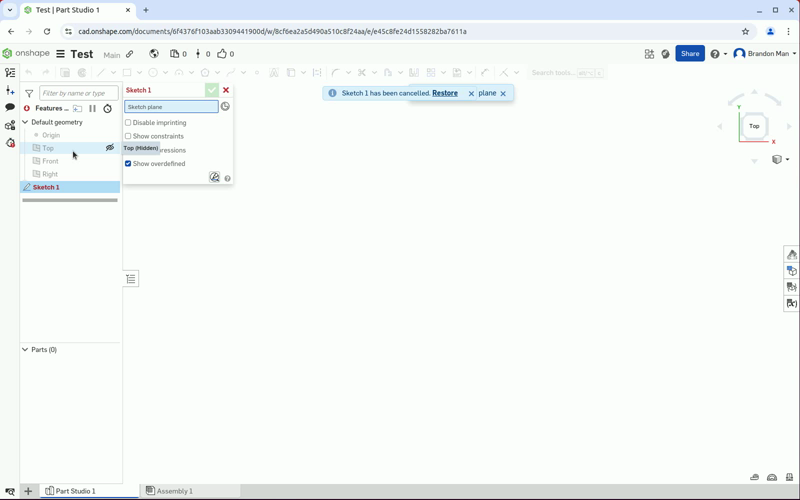
click(73, 150)
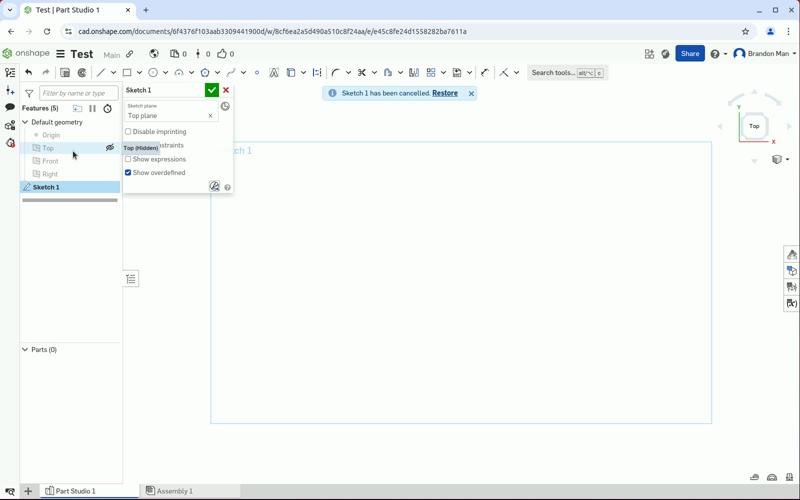
mouse_move(73, 352)
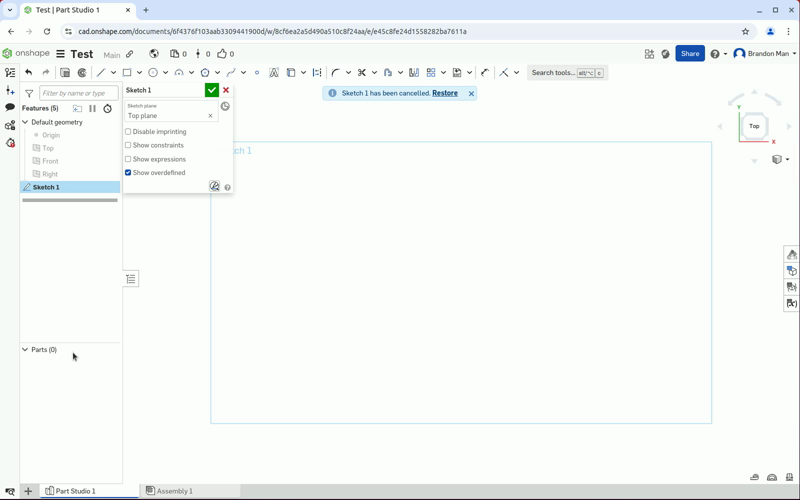
key(y)
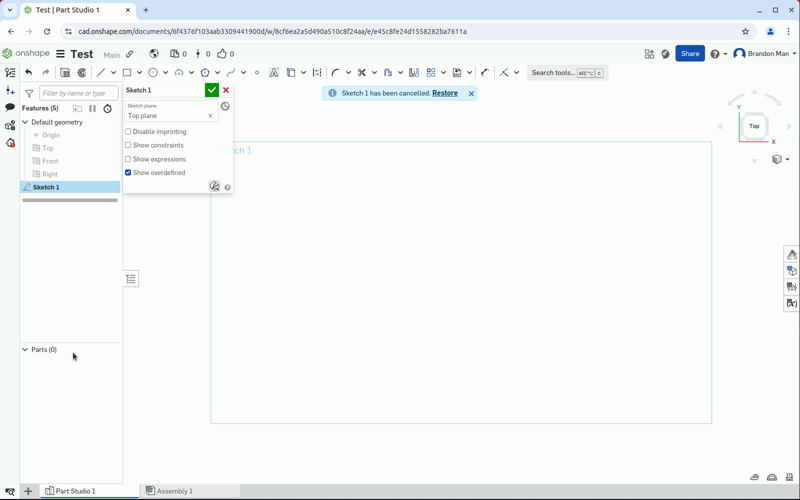
key(c)
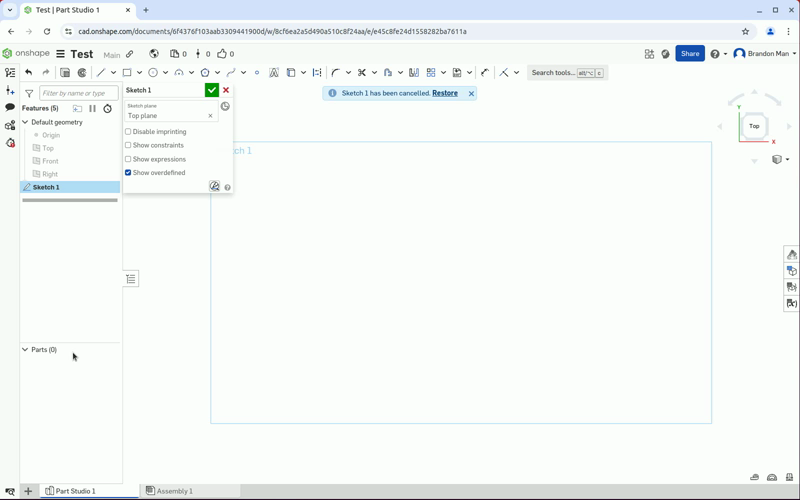
key_down(shift)
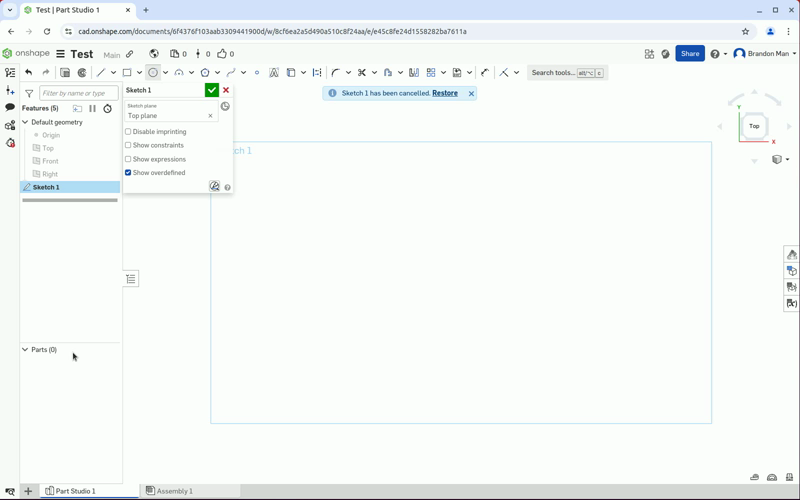
mouse_move(461, 282)
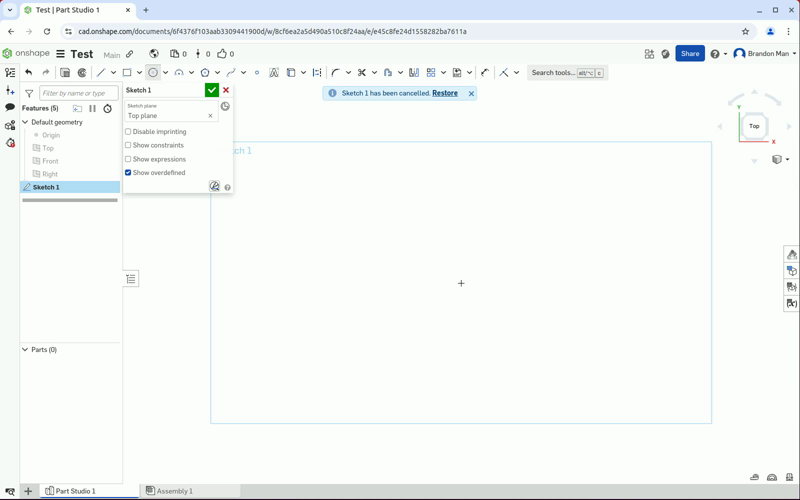
click(461, 282)
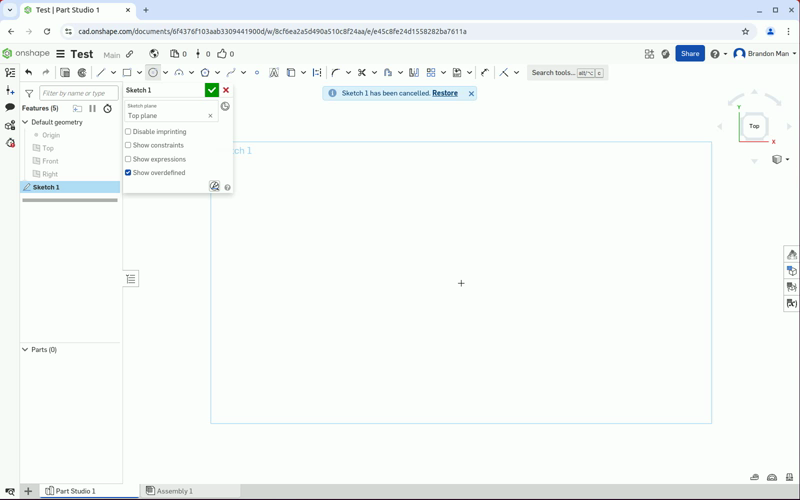
key_up(shift)
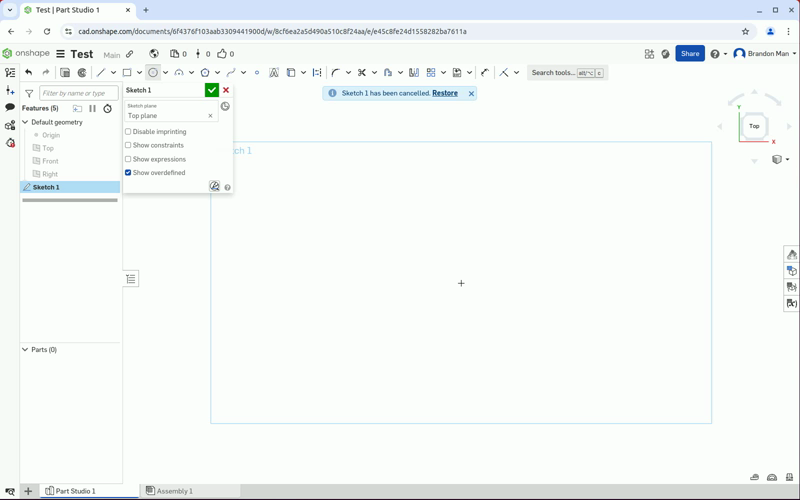
mouse_move(546, 282)
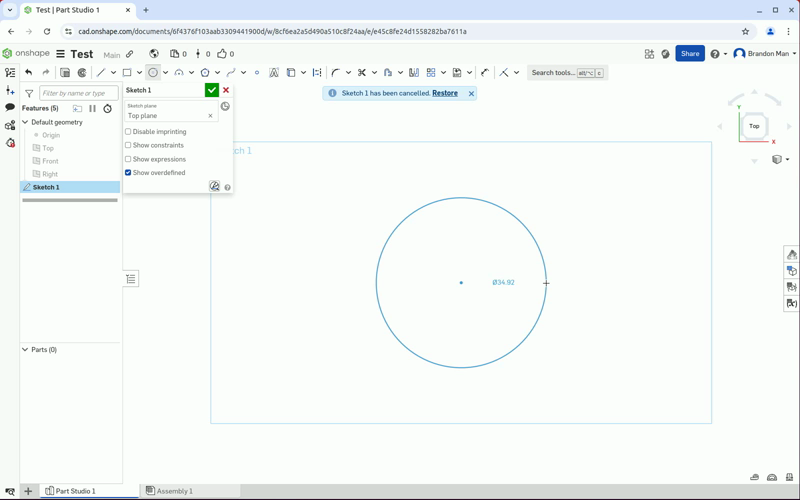
click(546, 282)
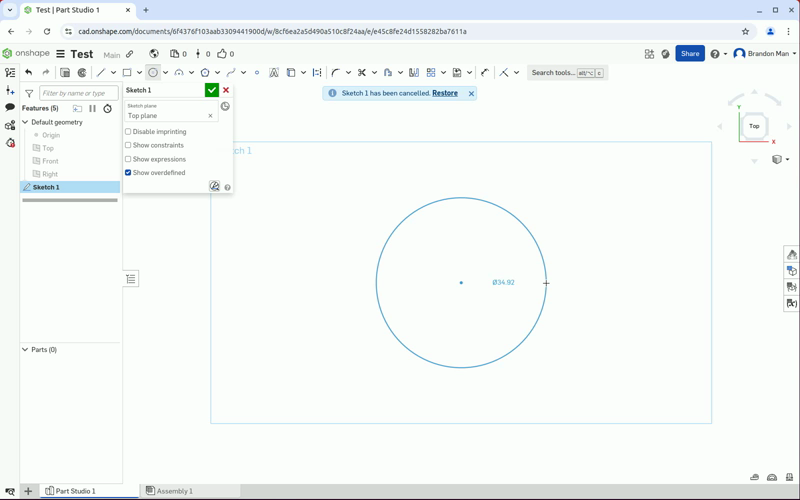
key(esc)
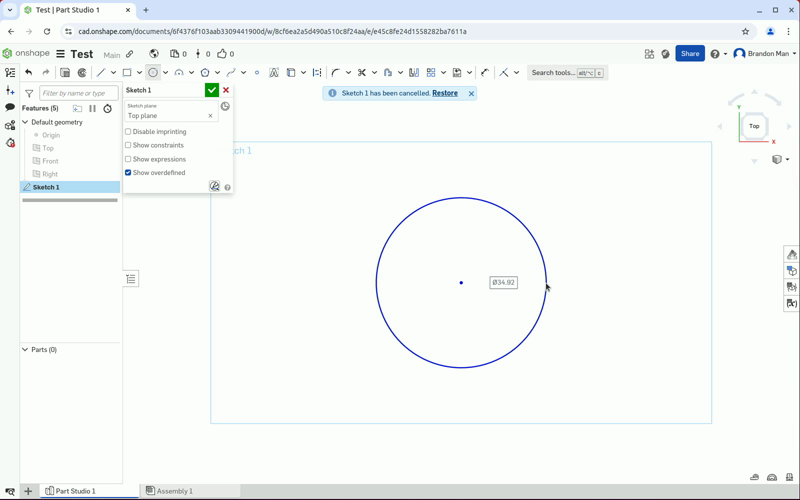
key(c)
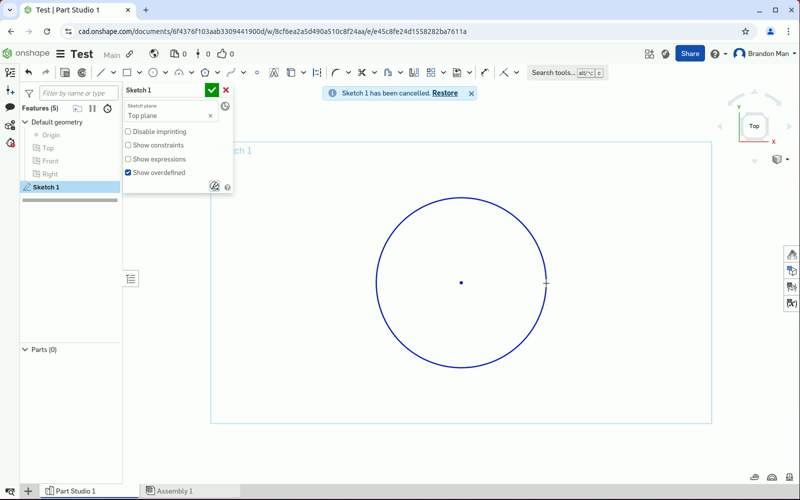
key_down(shift)
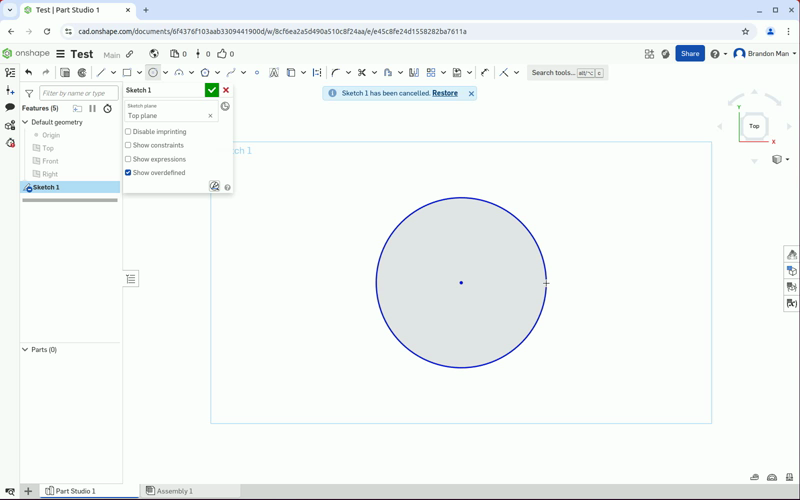
mouse_move(461, 282)
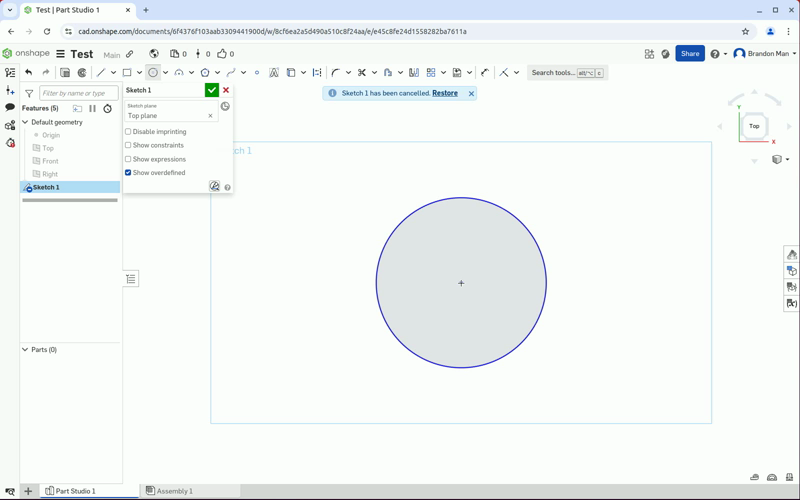
click(461, 282)
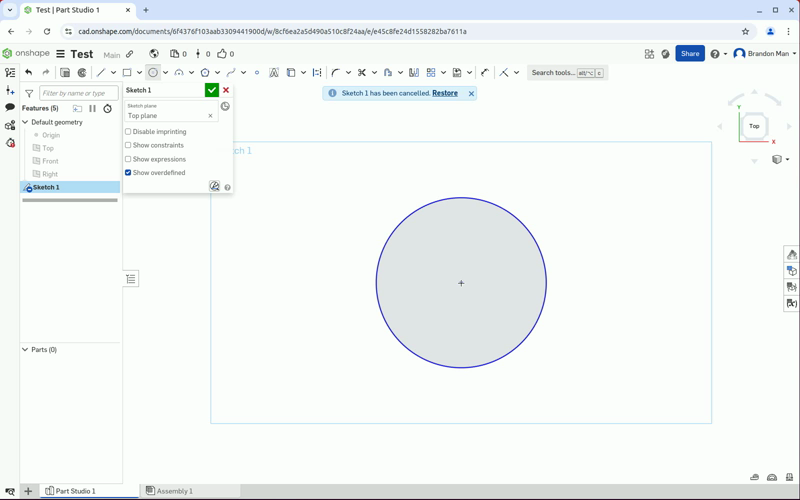
key_up(shift)
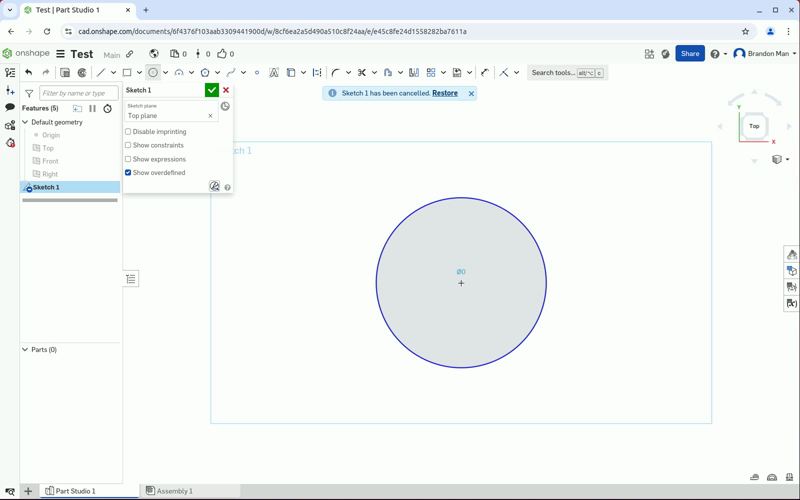
mouse_move(535, 282)
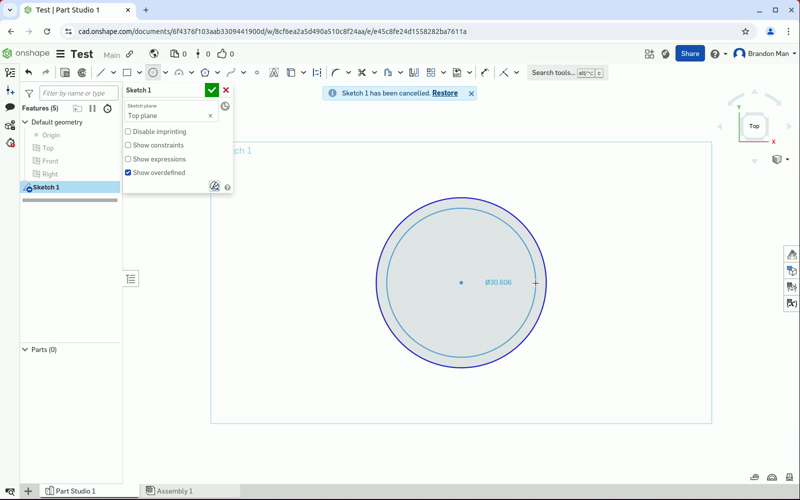
click(535, 282)
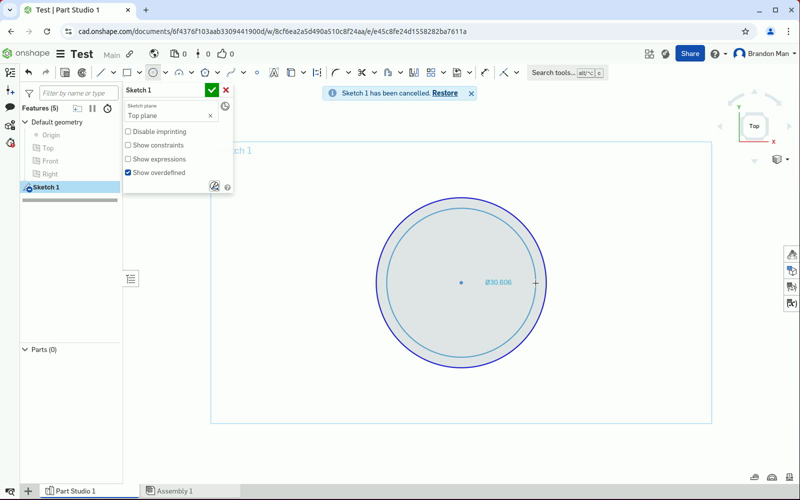
key(esc)
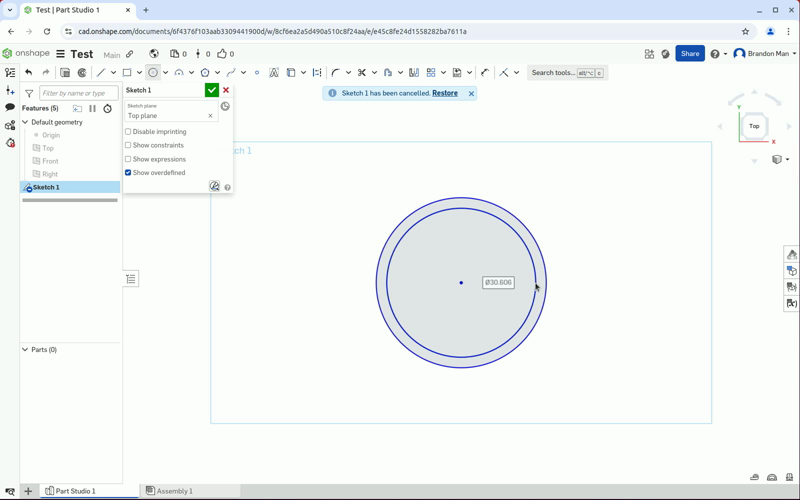
mouse_move(539, 281)
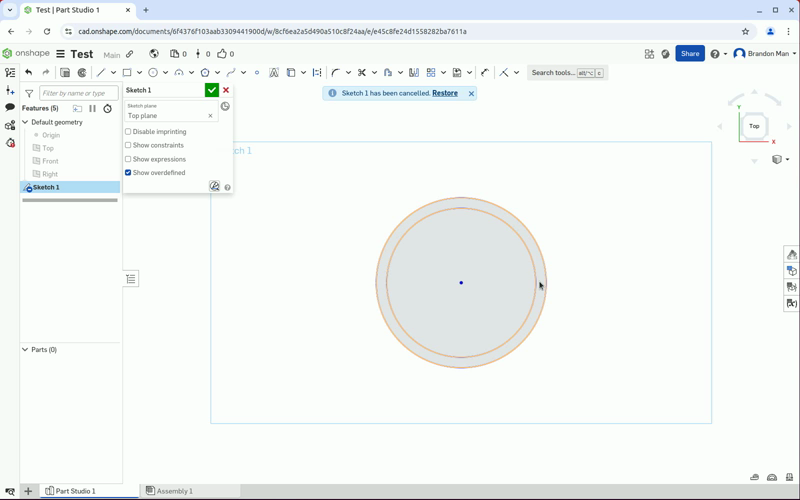
click(539, 281)
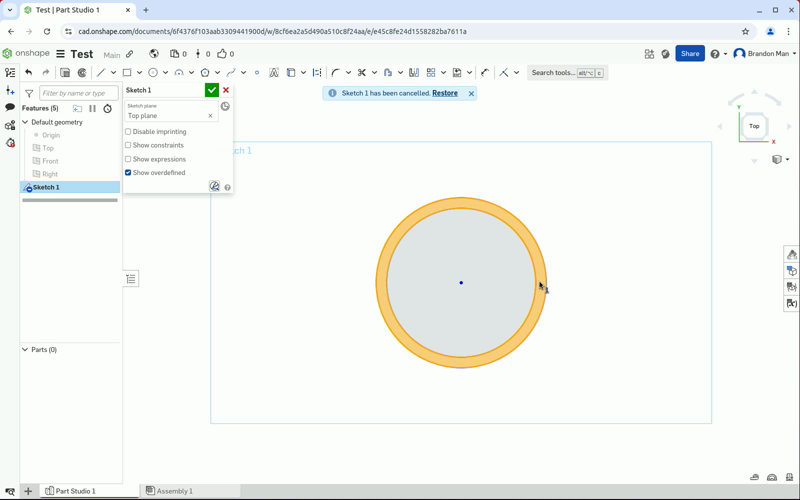
mouse_move(73, 352)
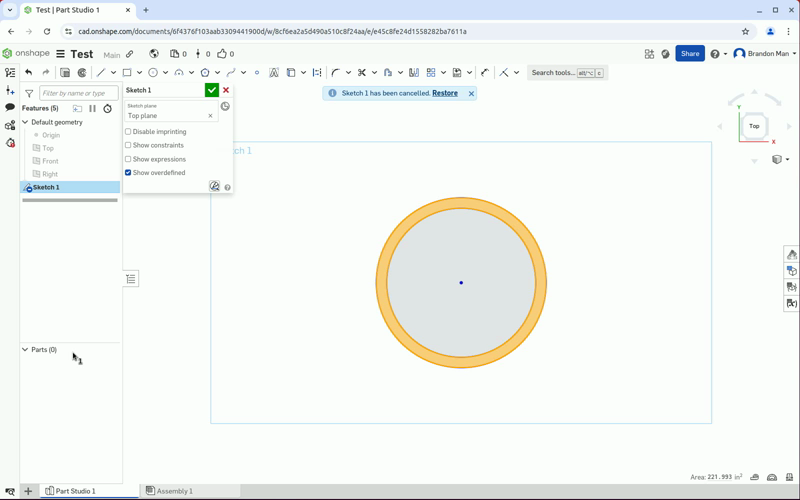
key(shift+y)
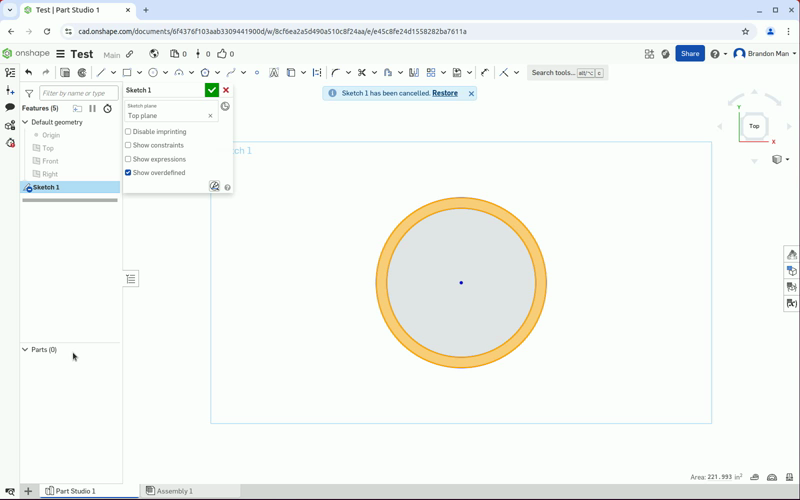
key(shift+e)
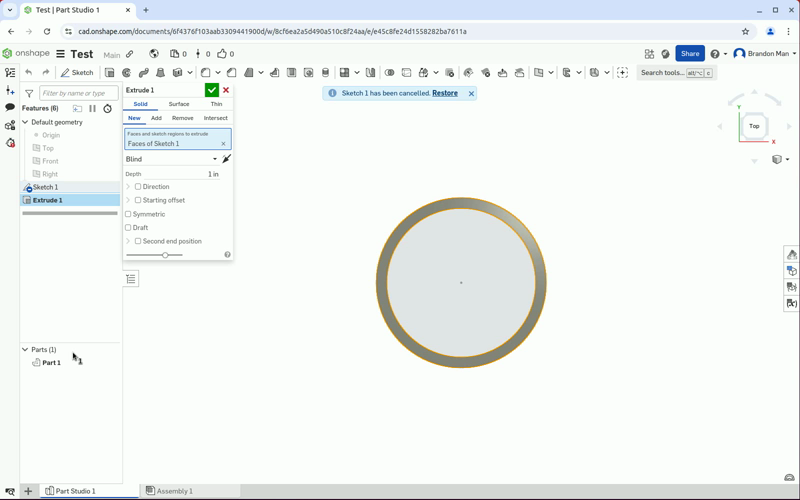
mouse_move(143, 106)
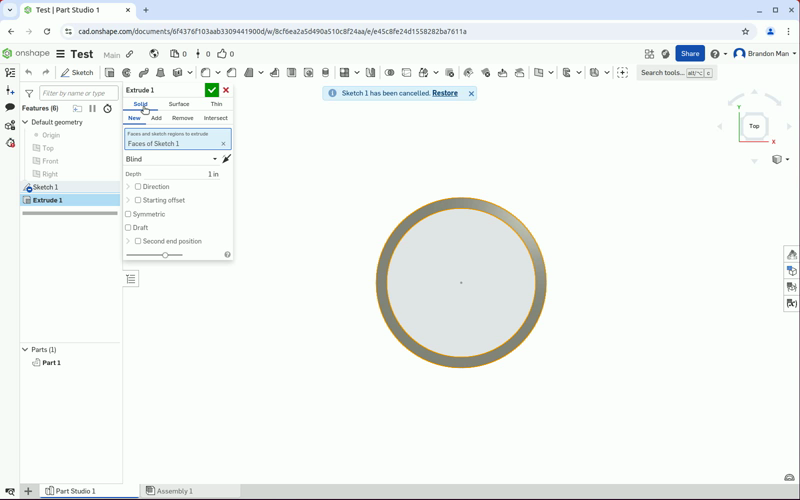
click(143, 106)
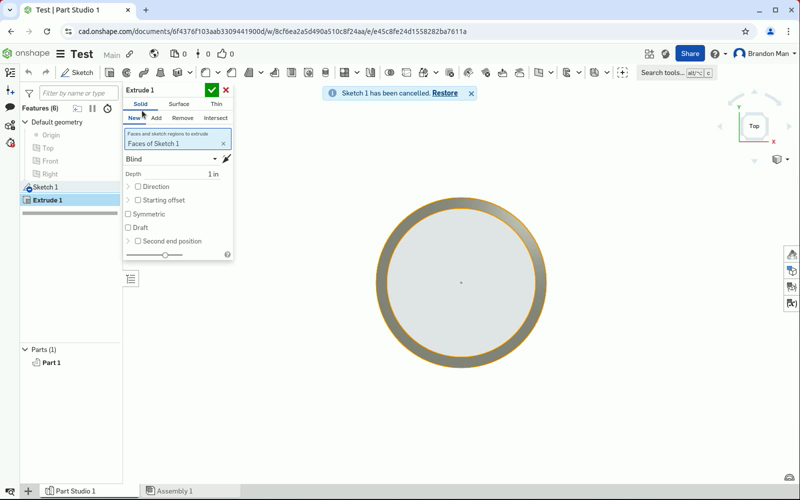
mouse_move(137, 120)
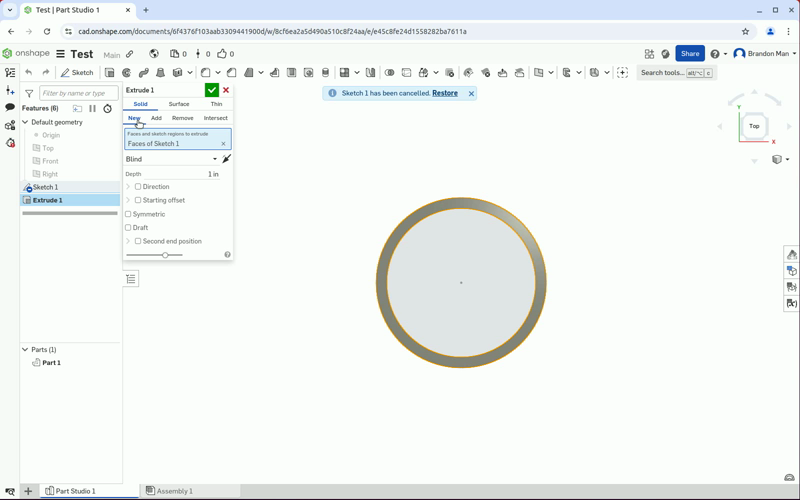
click(137, 120)
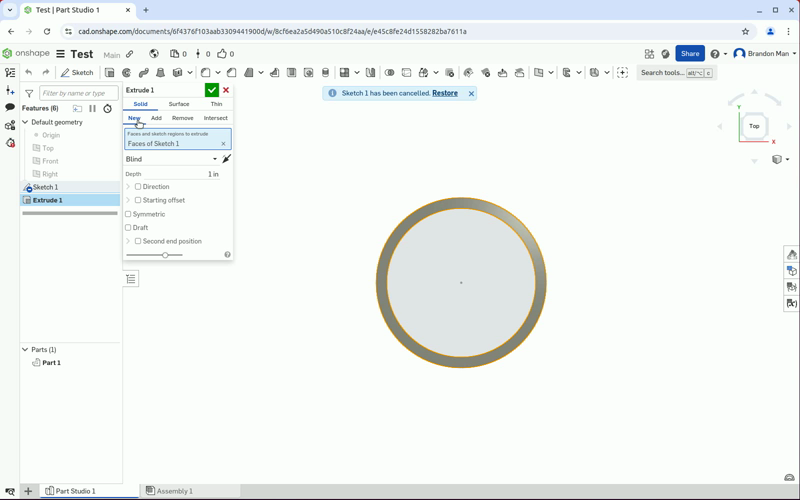
key(tab, 4)
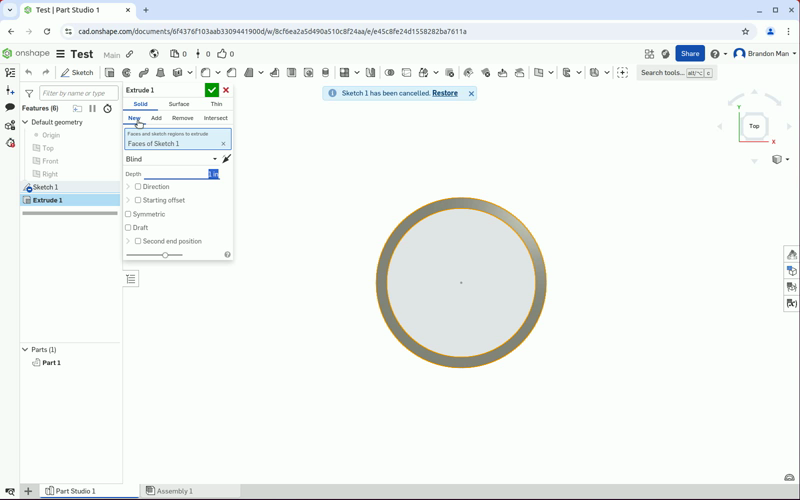
text(23.108)
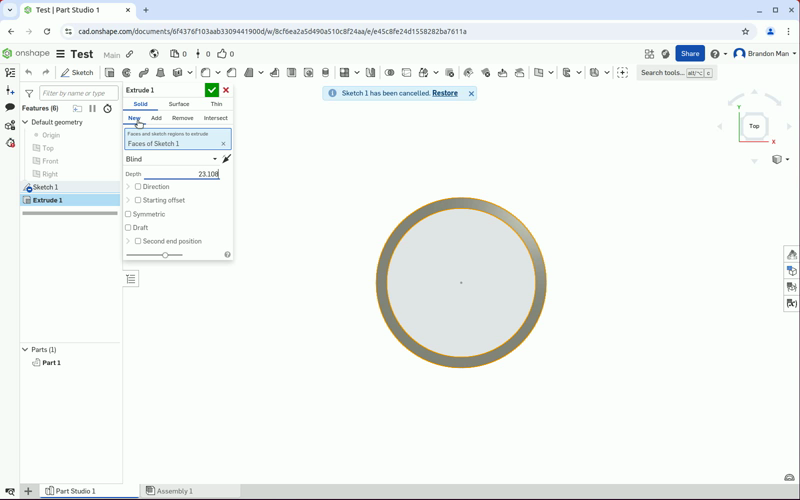
key(enter)
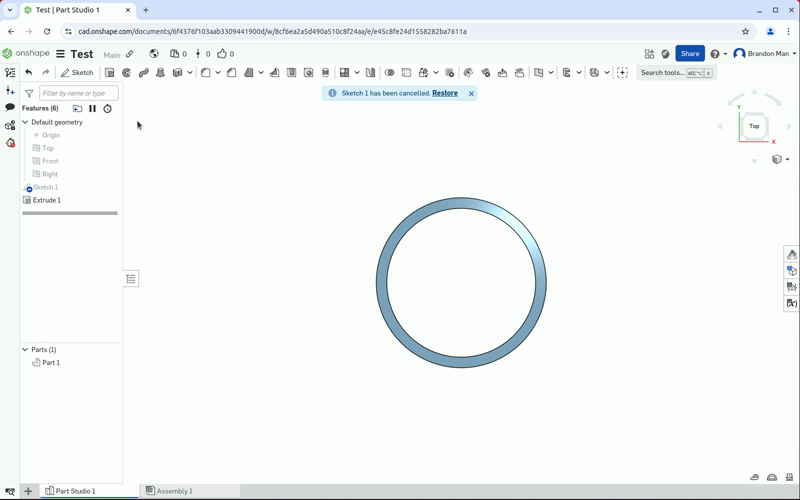
key(shift+h)
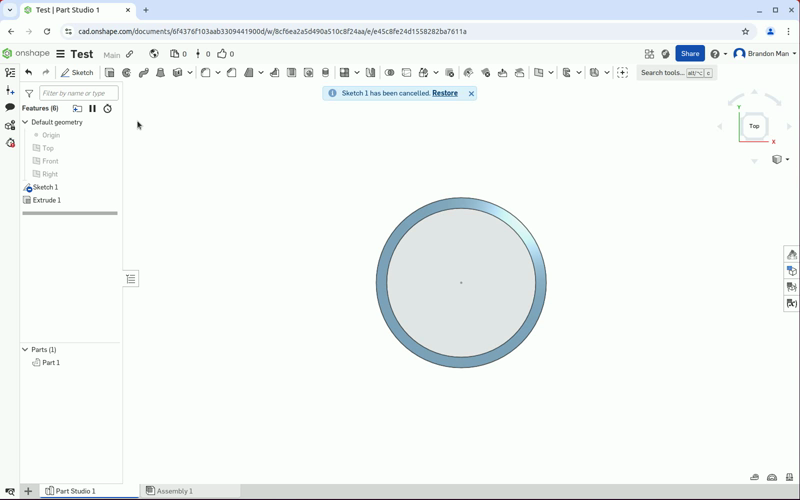
key(shift+h)
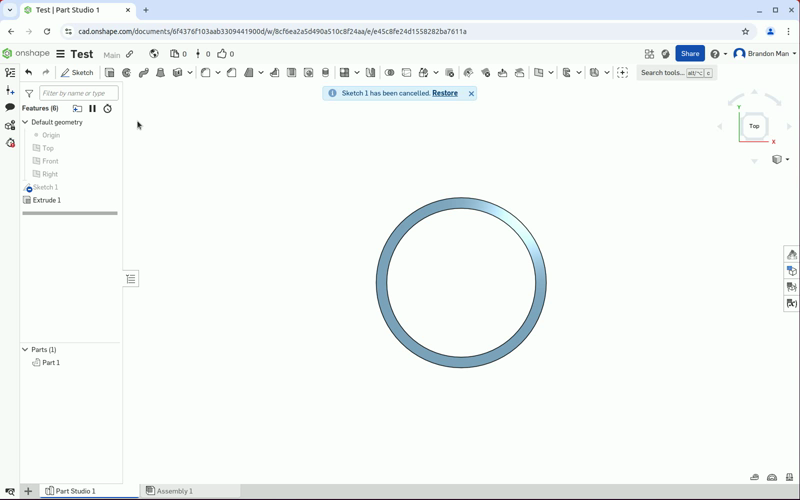
mouse_move(73, 189)
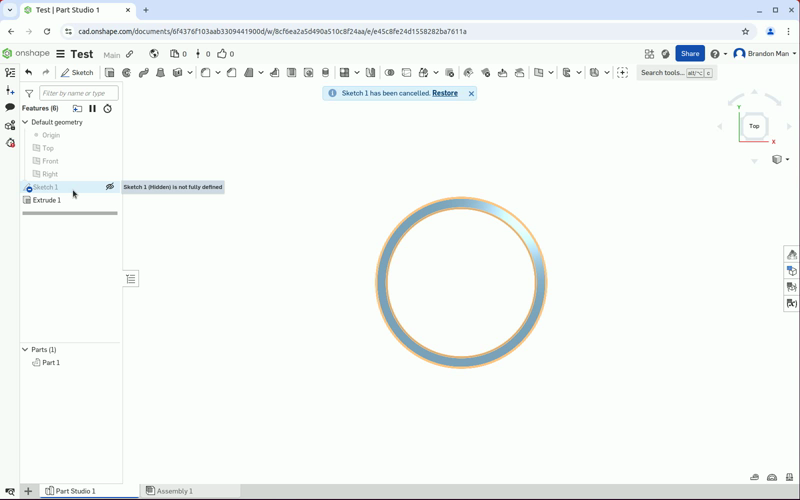
click(73, 189)
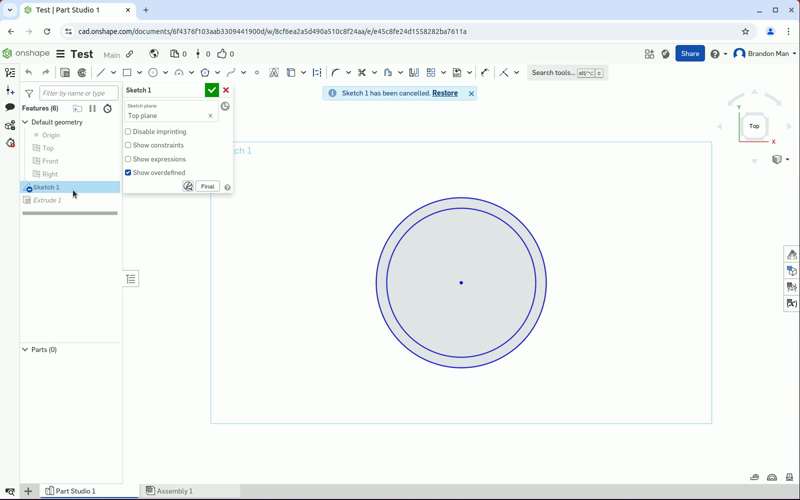
mouse_move(229, 92)
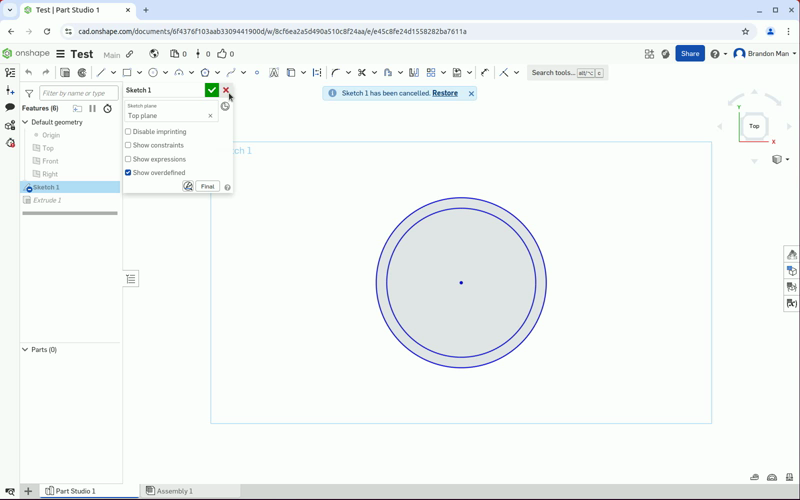
click(229, 92)
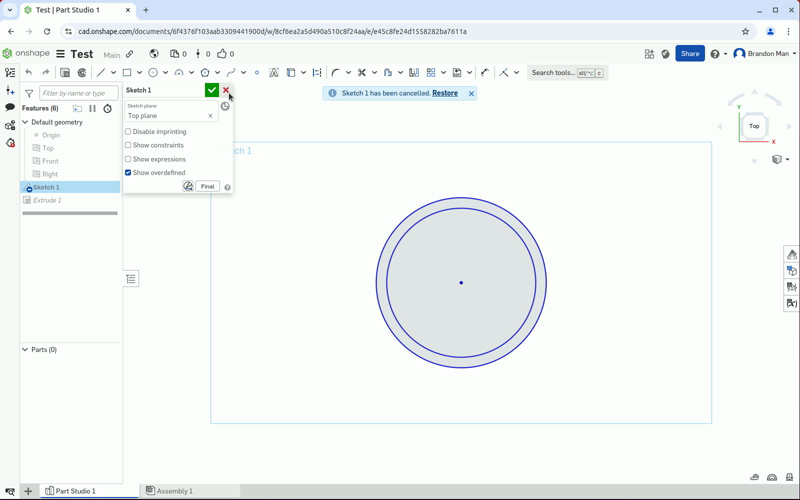
key(shift+s)
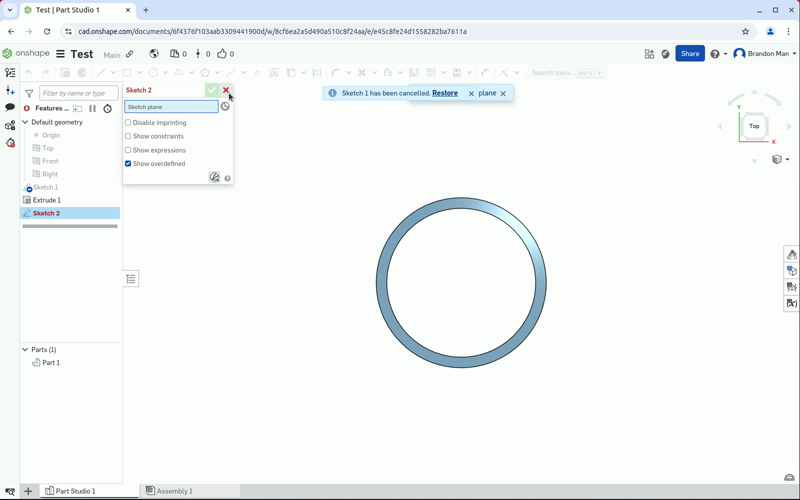
mouse_move(73, 150)
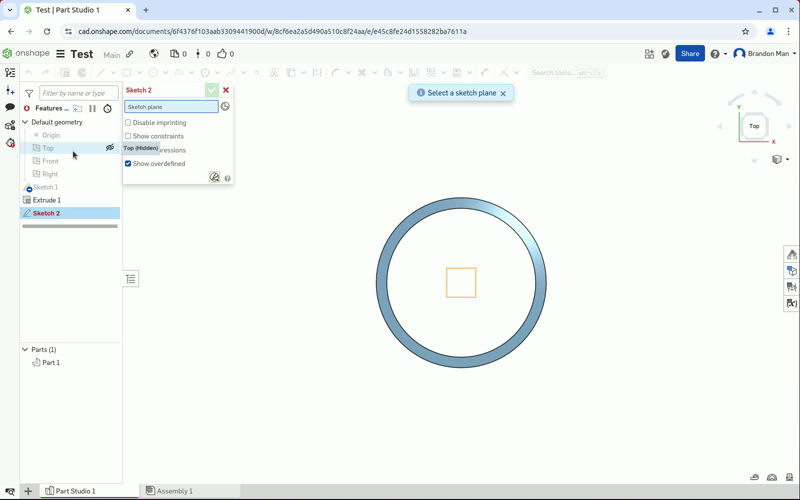
click(73, 150)
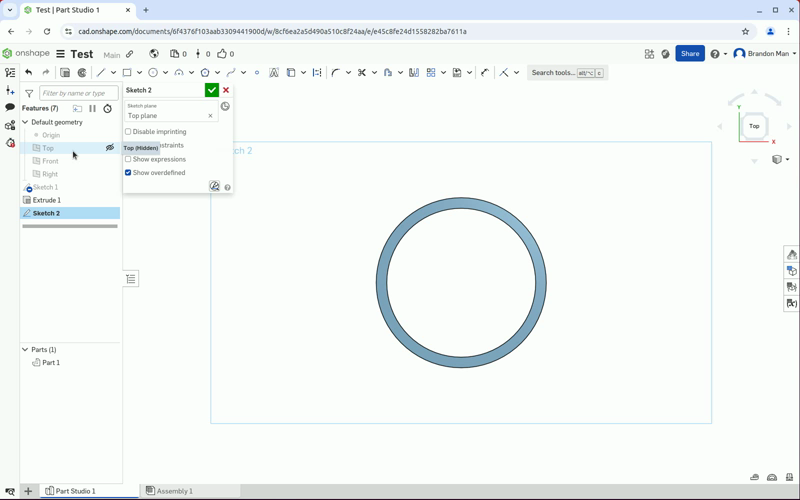
mouse_move(73, 352)
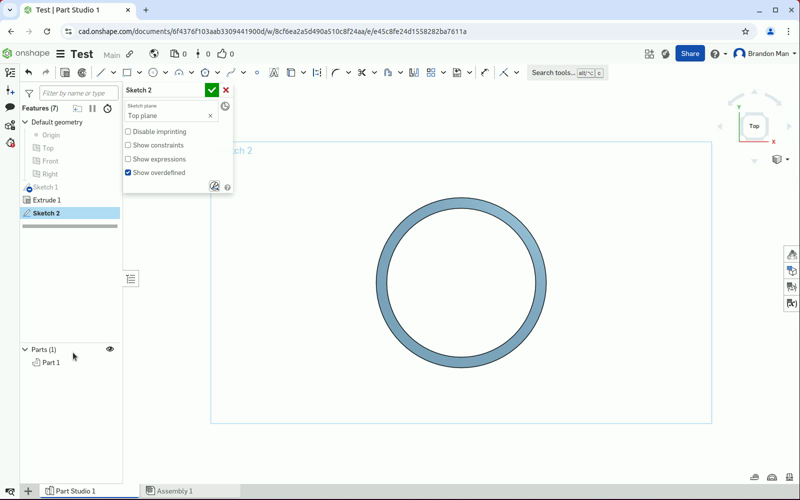
key(y)
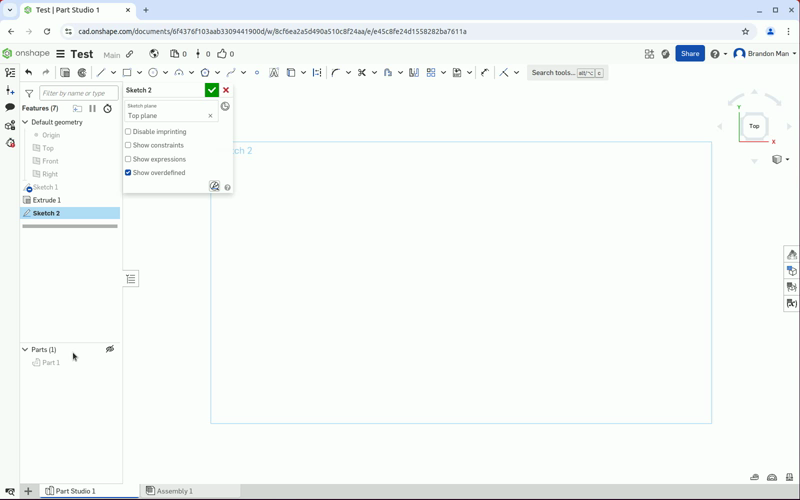
key(c)
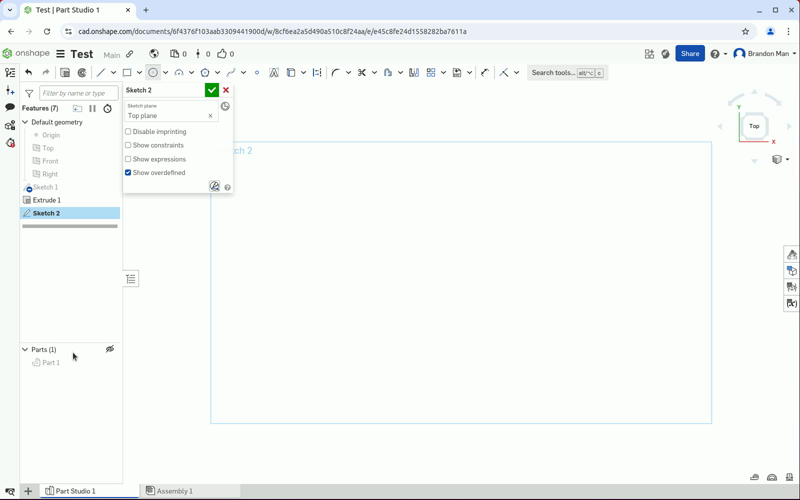
key_down(shift)
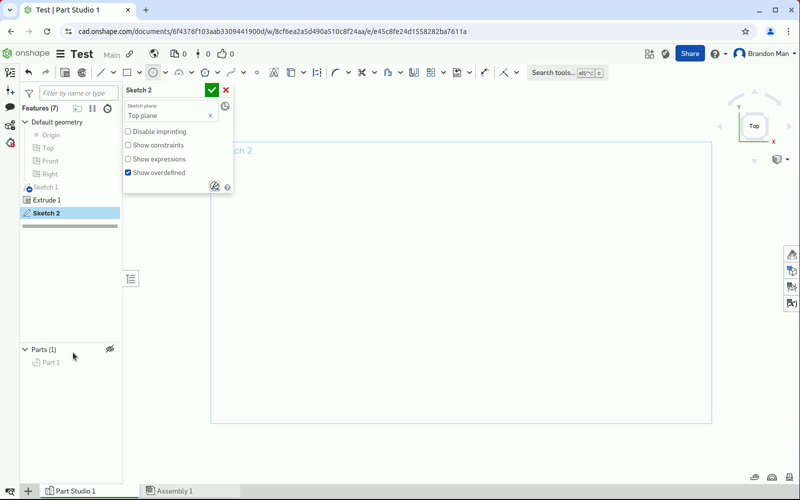
mouse_move(461, 282)
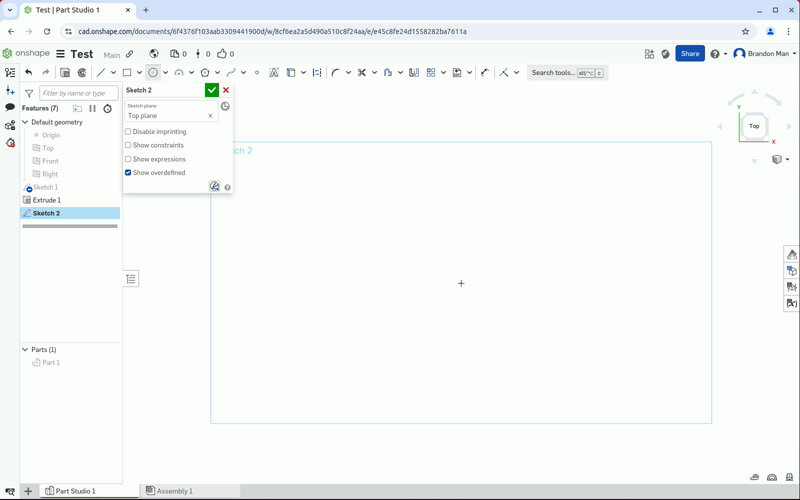
click(461, 282)
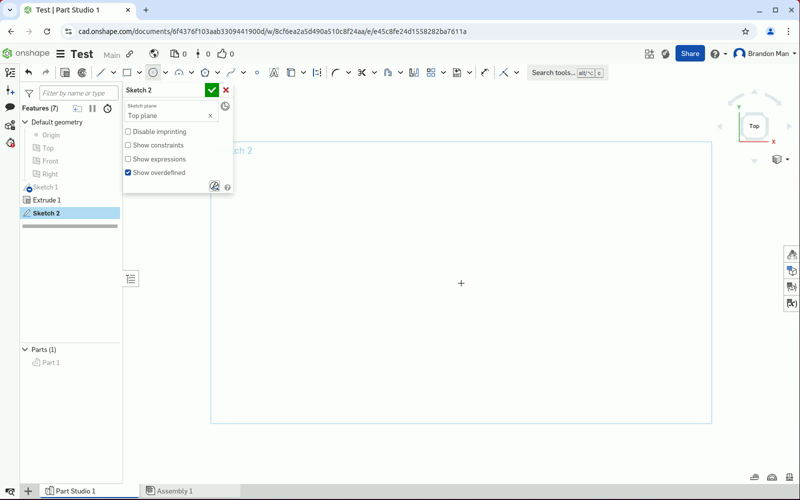
key_up(shift)
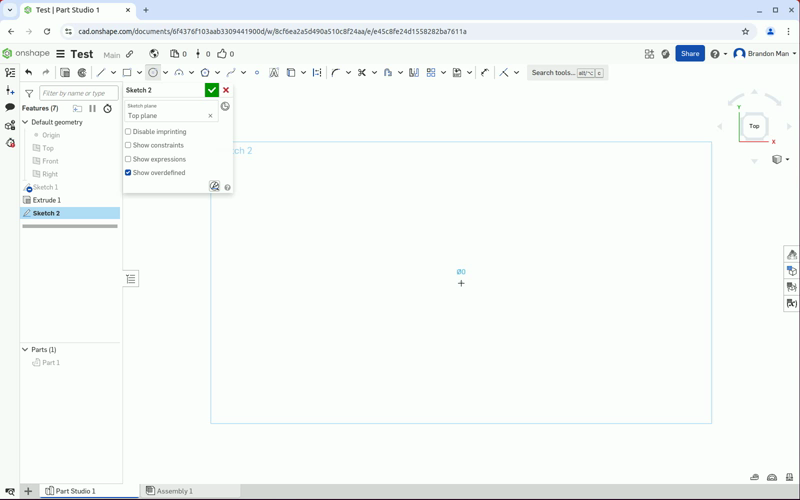
mouse_move(565, 282)
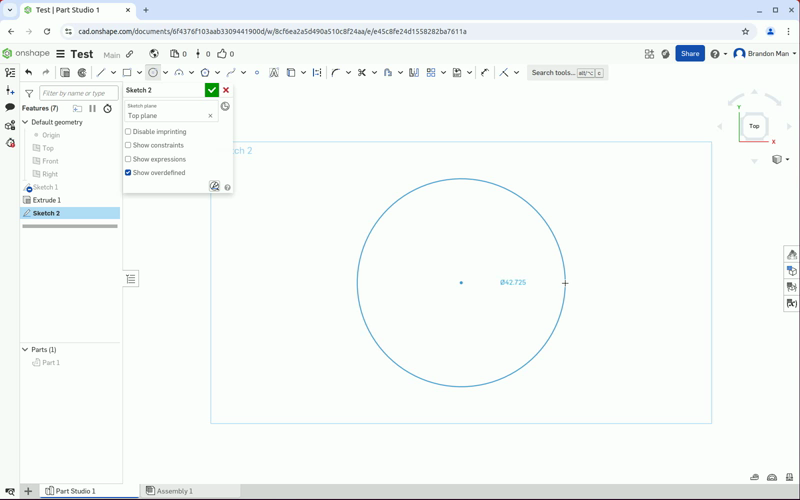
click(565, 282)
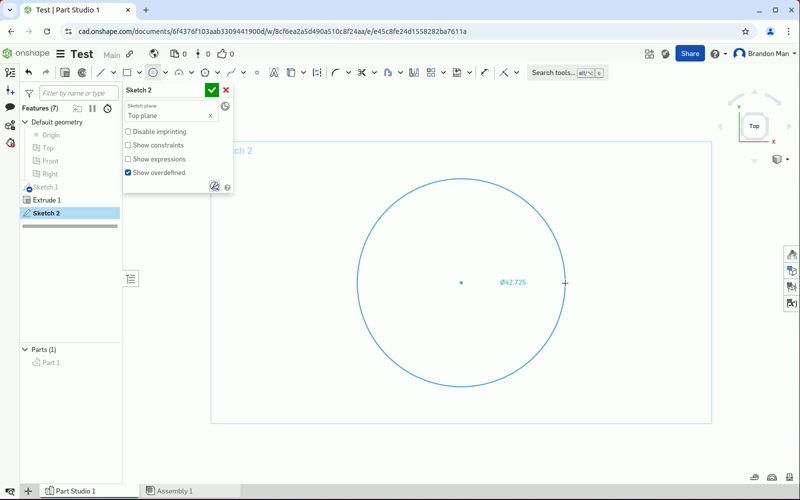
key(esc)
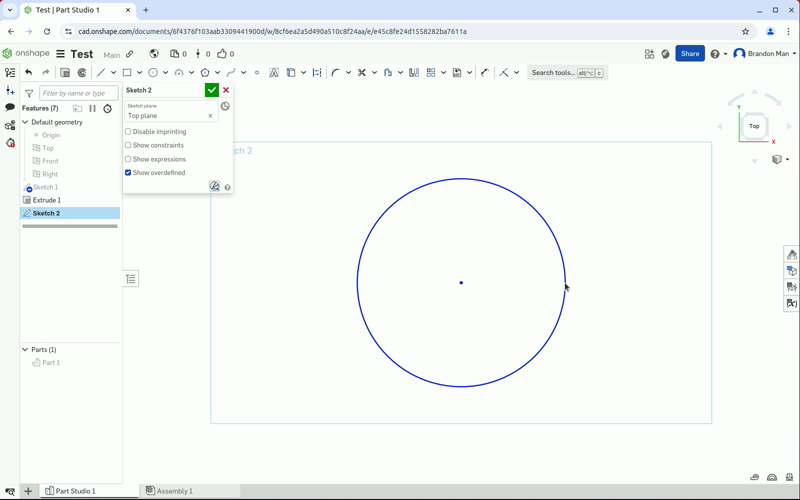
key(c)
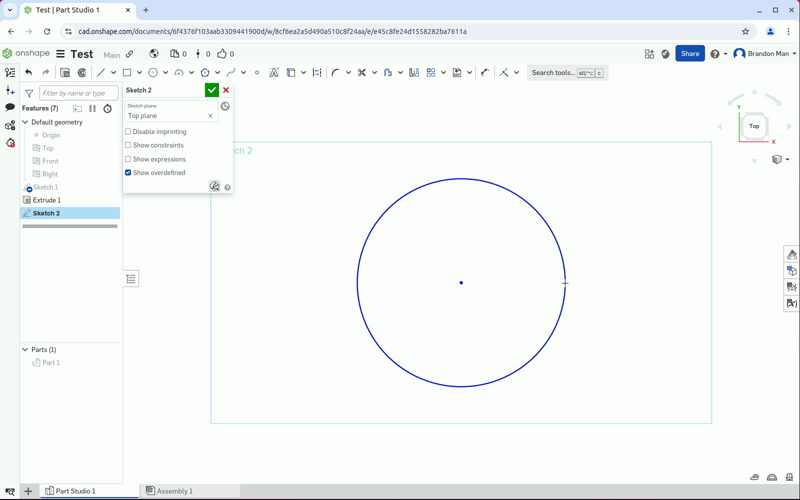
key_down(shift)
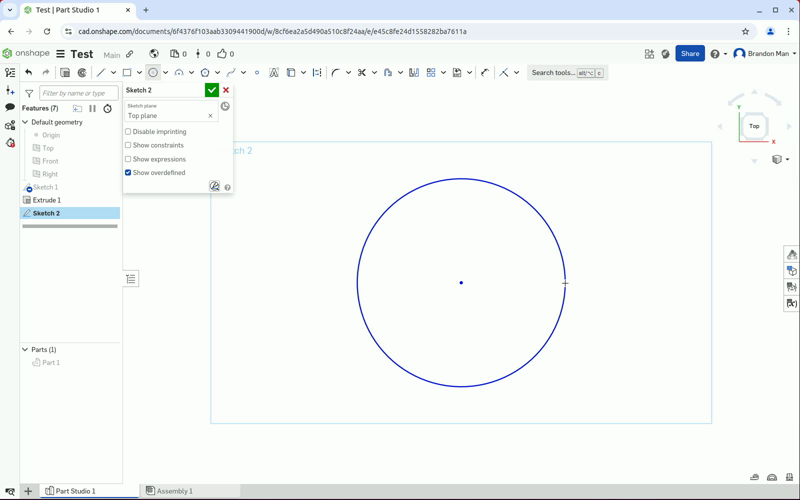
mouse_move(461, 282)
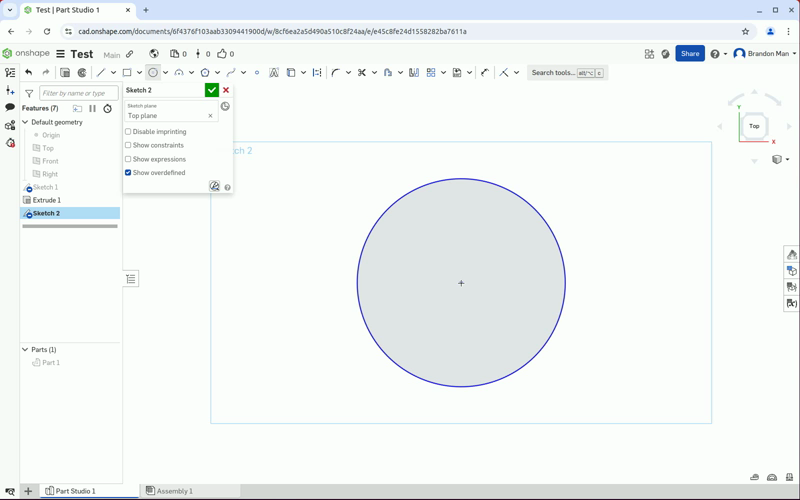
click(461, 282)
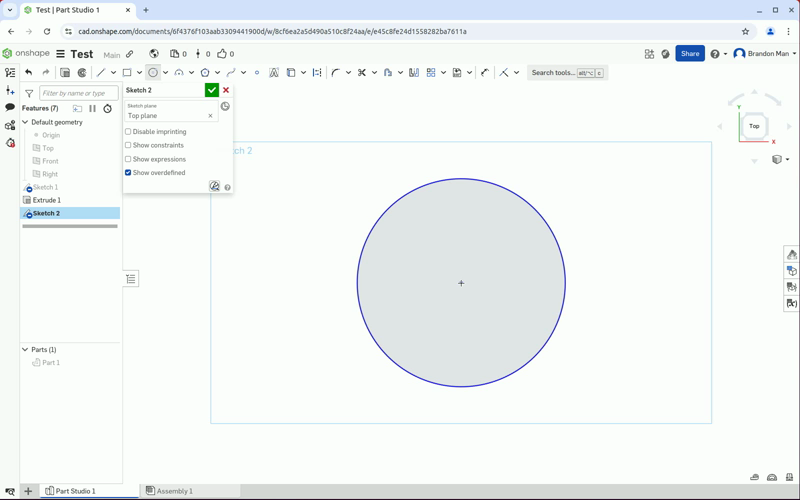
key_up(shift)
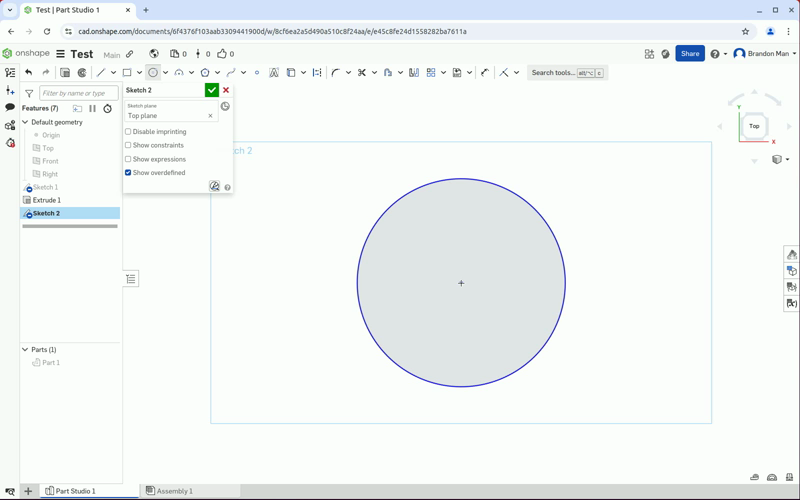
mouse_move(545, 282)
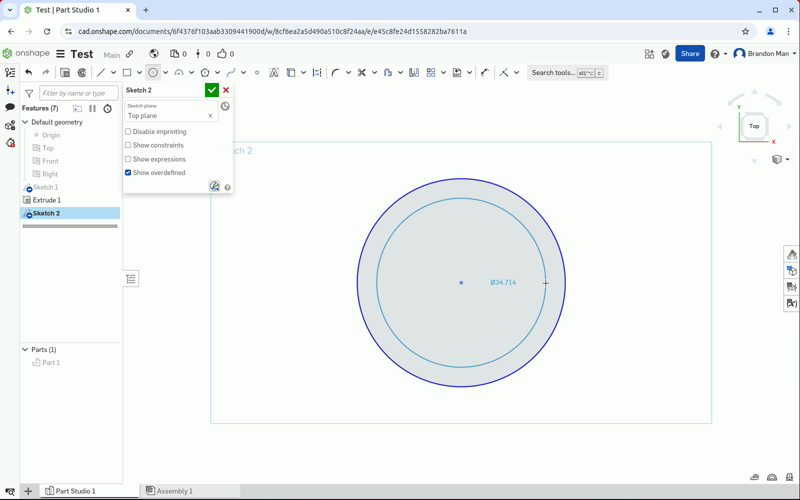
click(545, 282)
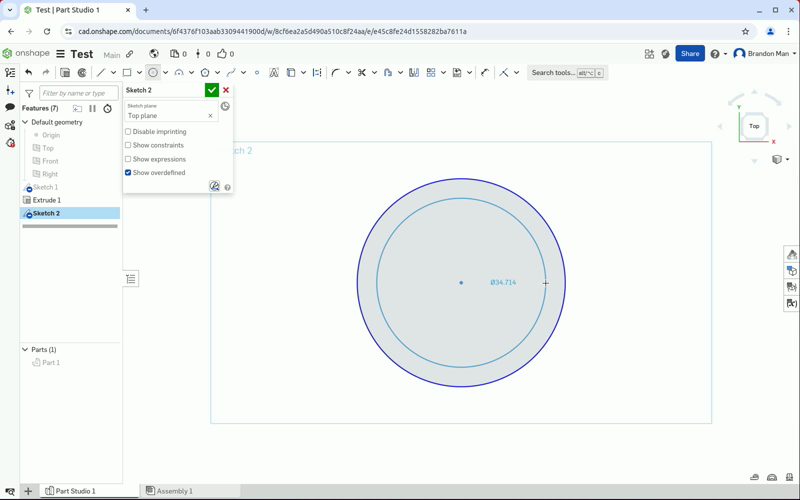
key(esc)
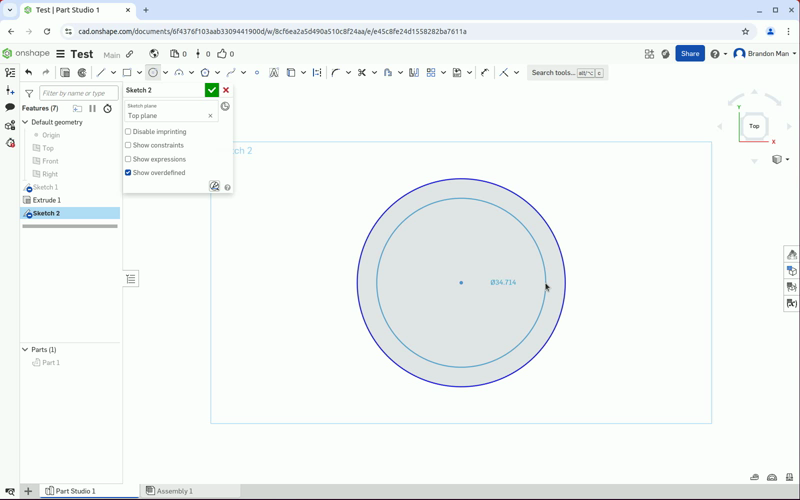
mouse_move(555, 301)
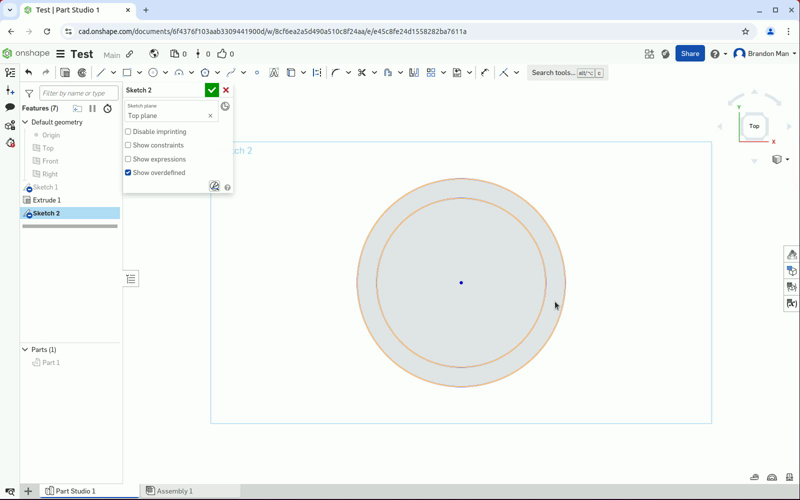
click(555, 301)
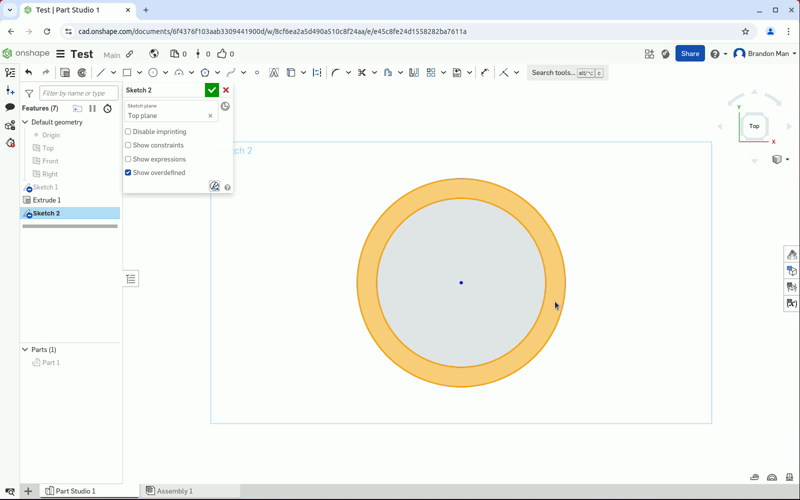
mouse_move(73, 352)
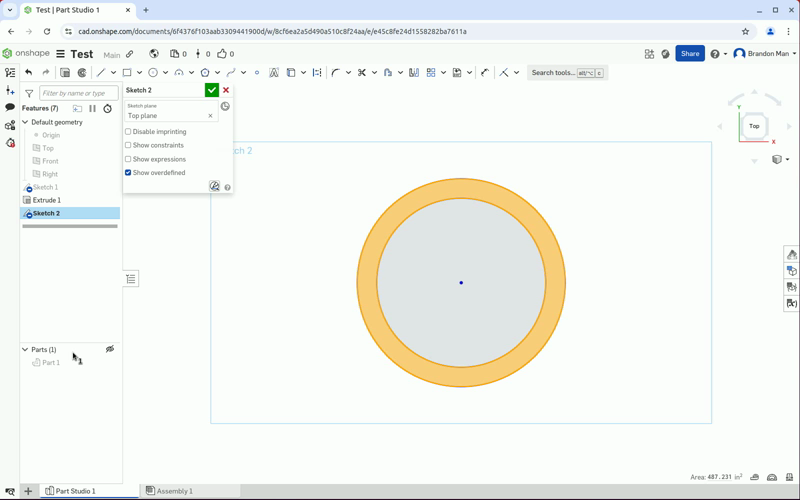
key(shift+y)
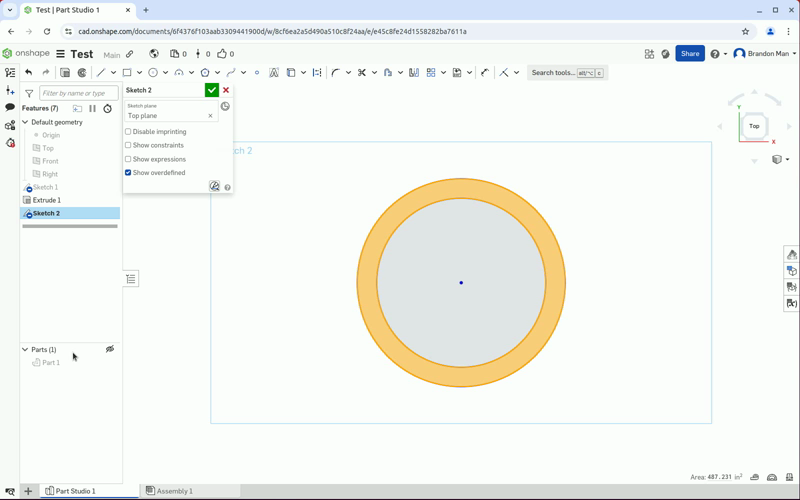
key(shift+e)
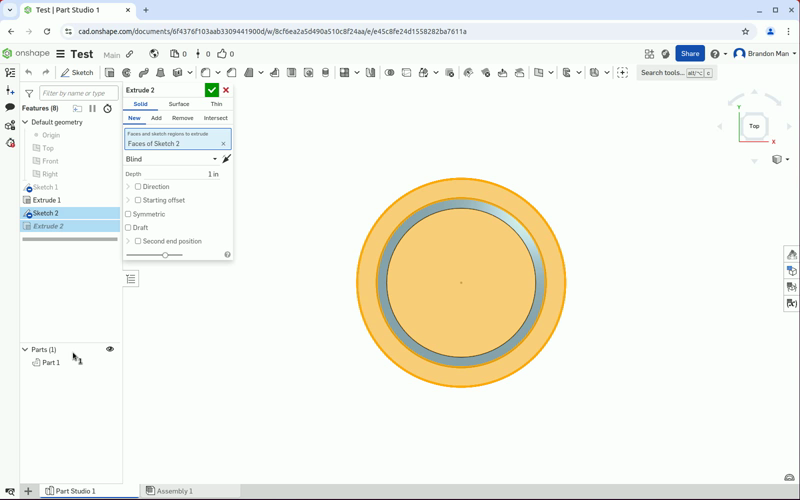
mouse_move(143, 106)
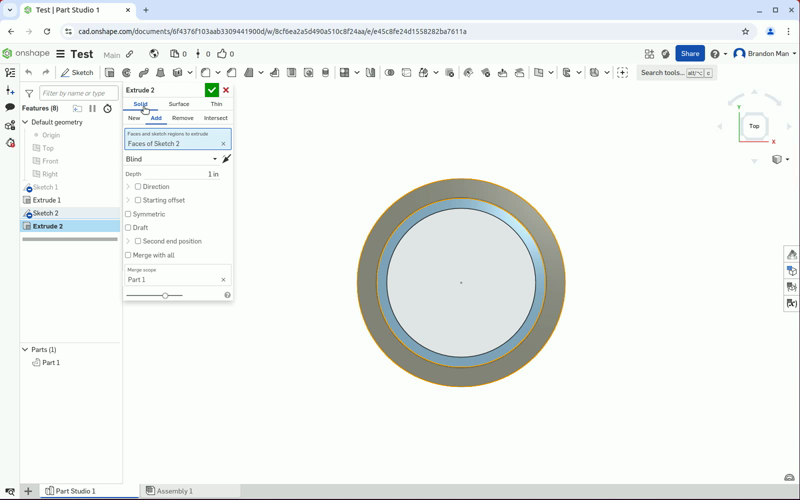
click(143, 106)
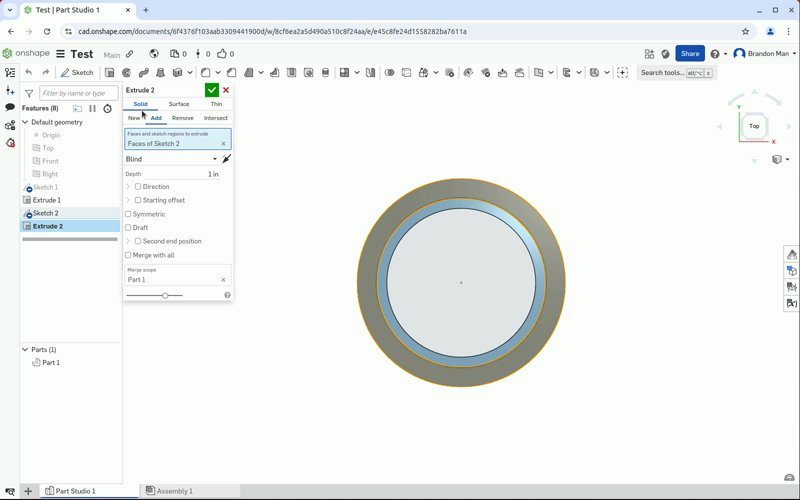
mouse_move(137, 120)
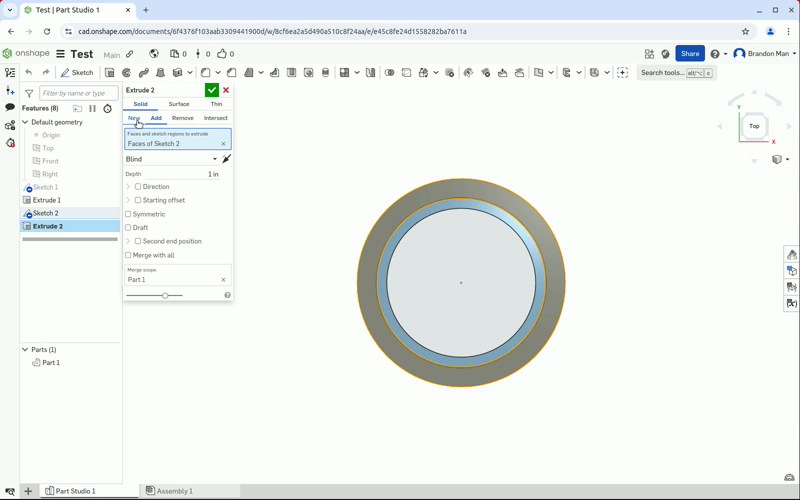
click(137, 120)
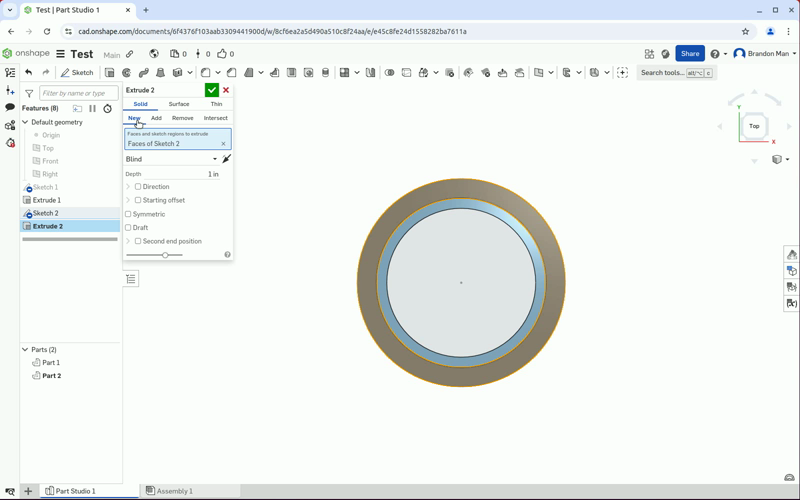
key(tab, 4)
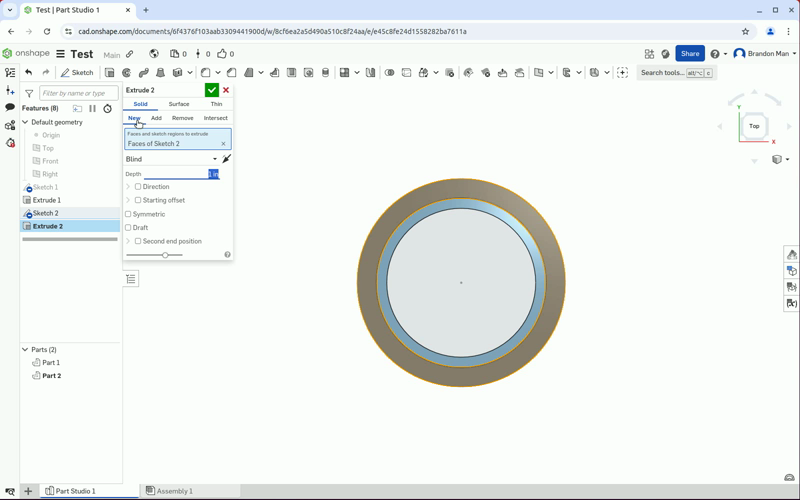
text(11.554)
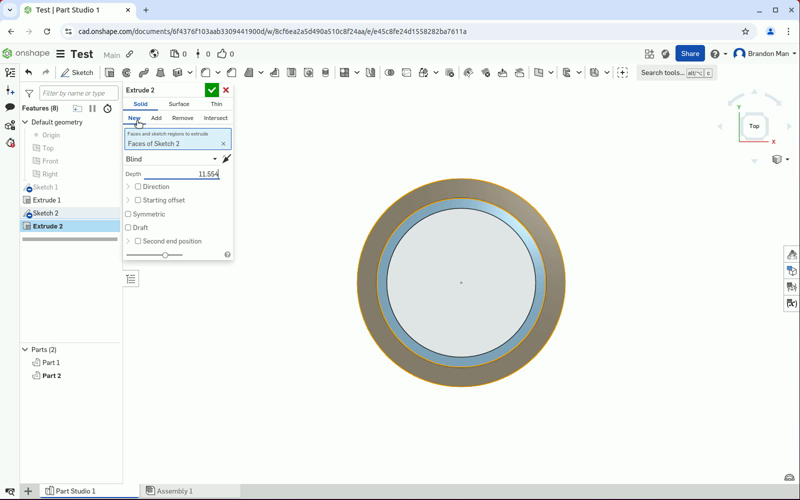
key(enter)
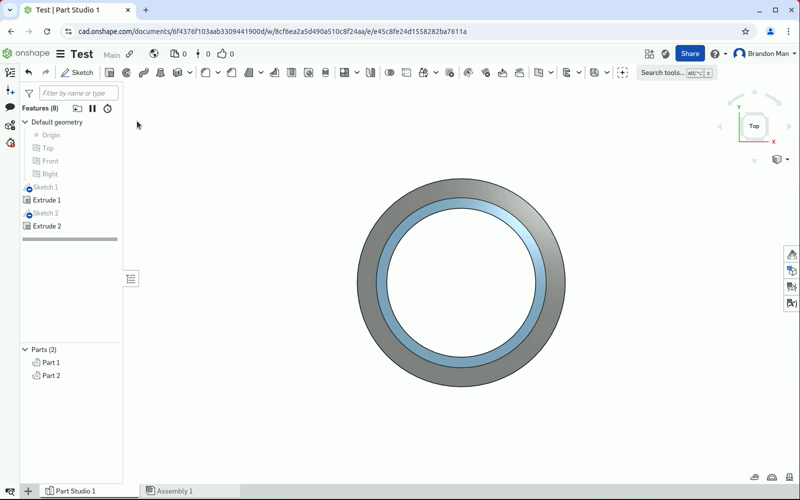
key(shift+h)
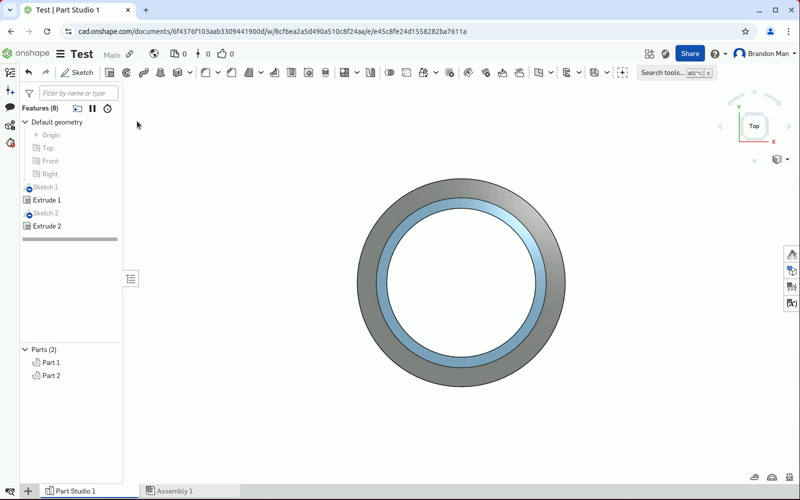
key(shift+h)
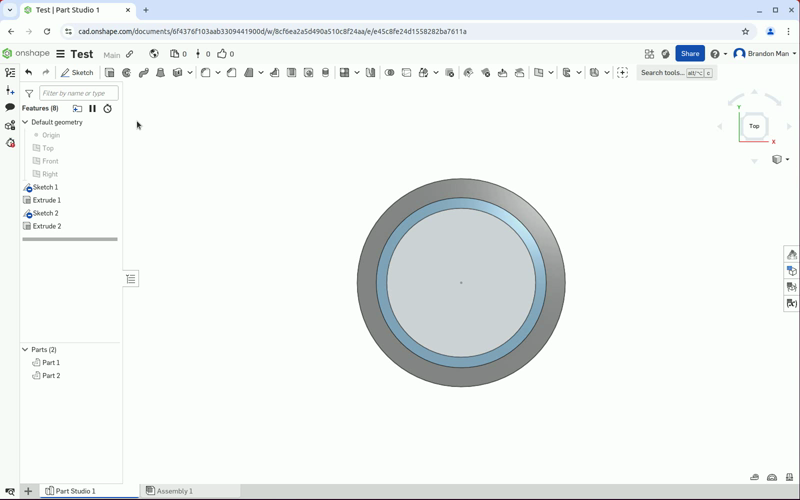
key(shift+7)
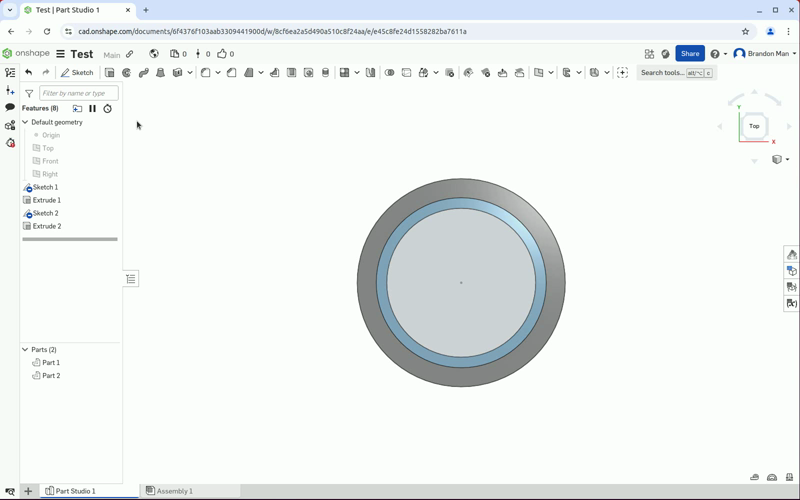
key(up, 3)
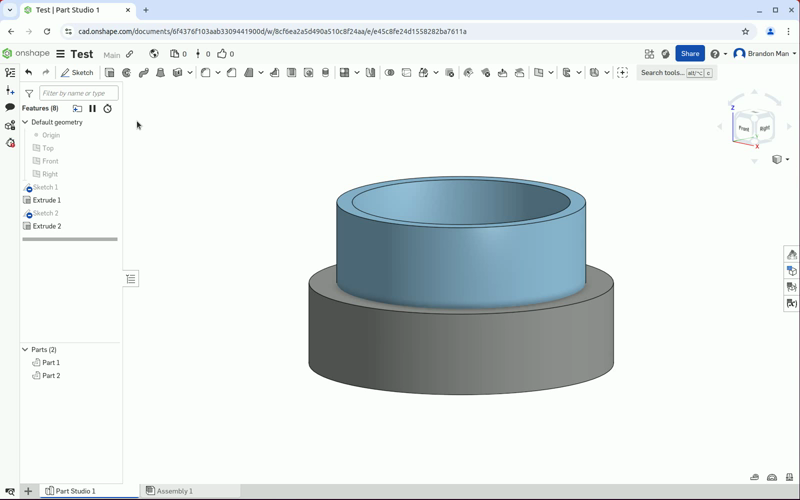
key(left, 3)
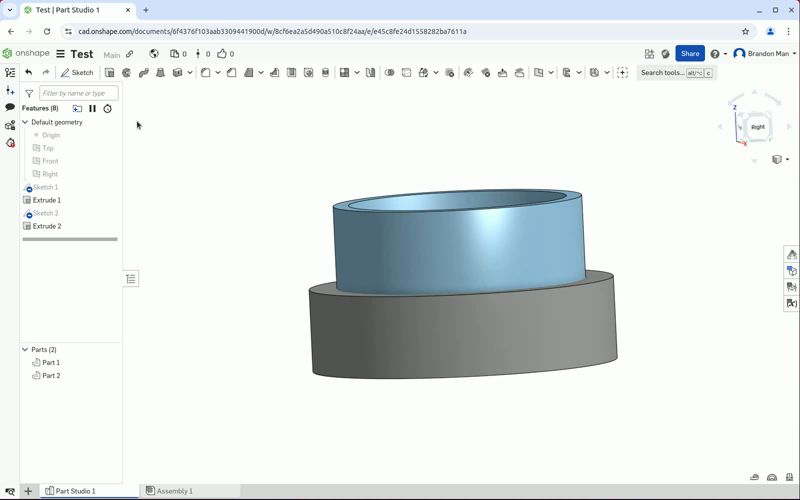
key(right, 3)
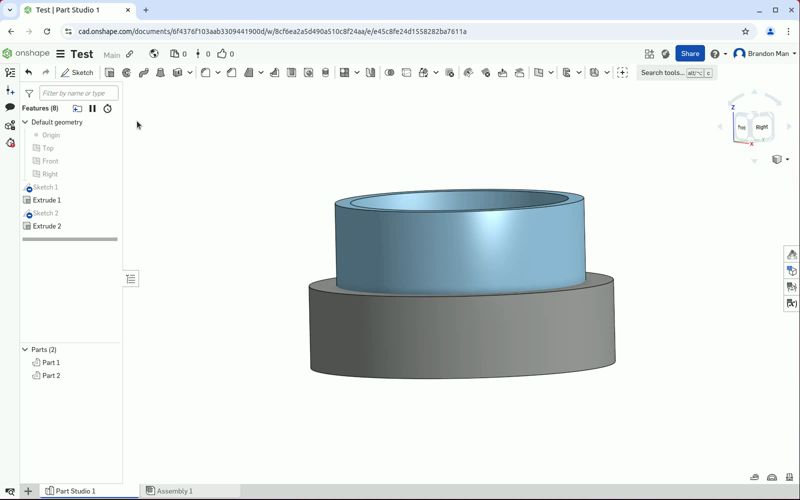
key(down, 3)
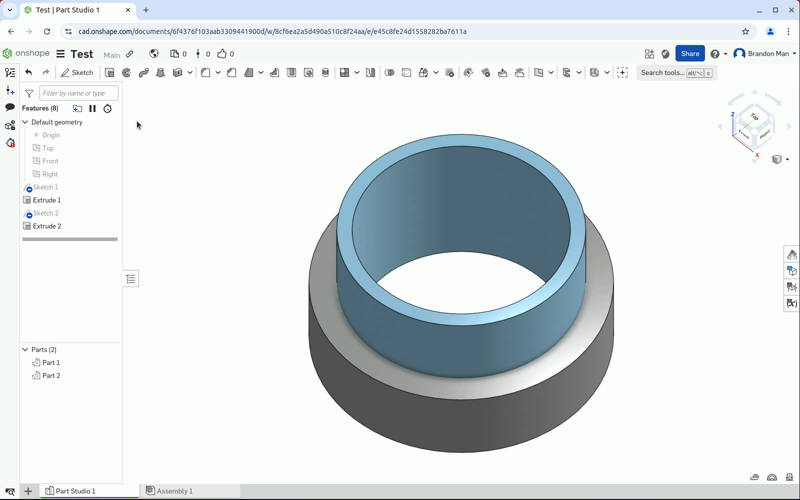
mouse_move(73, 189)
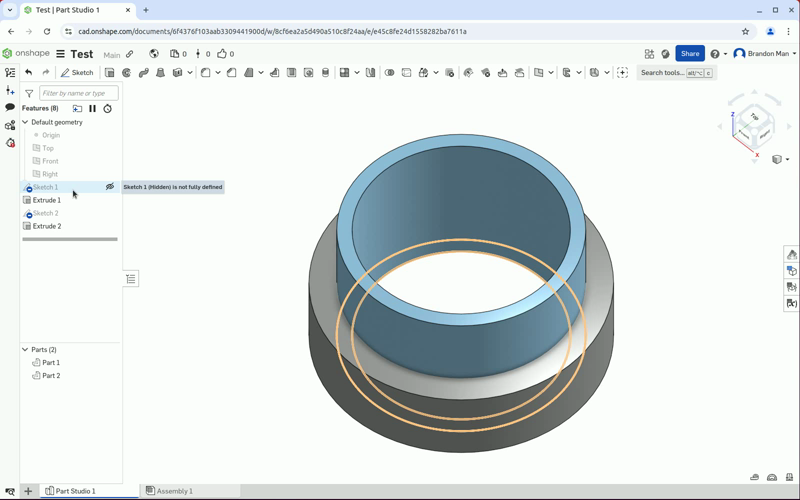
click(73, 189)